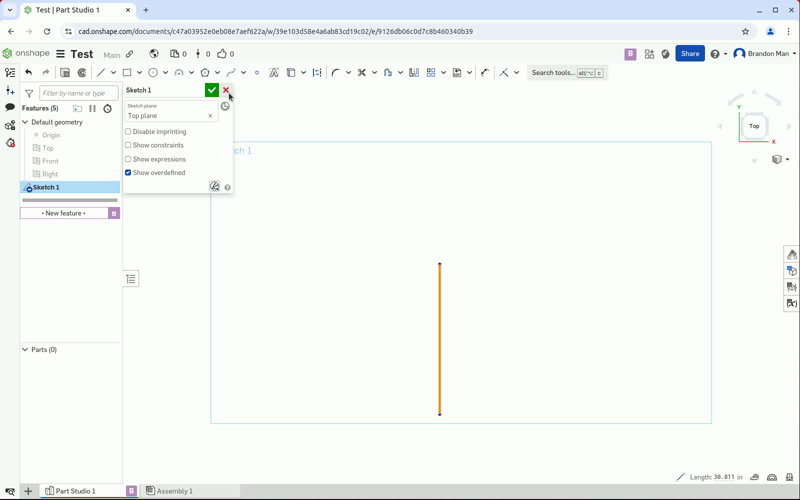
key(shift+h)
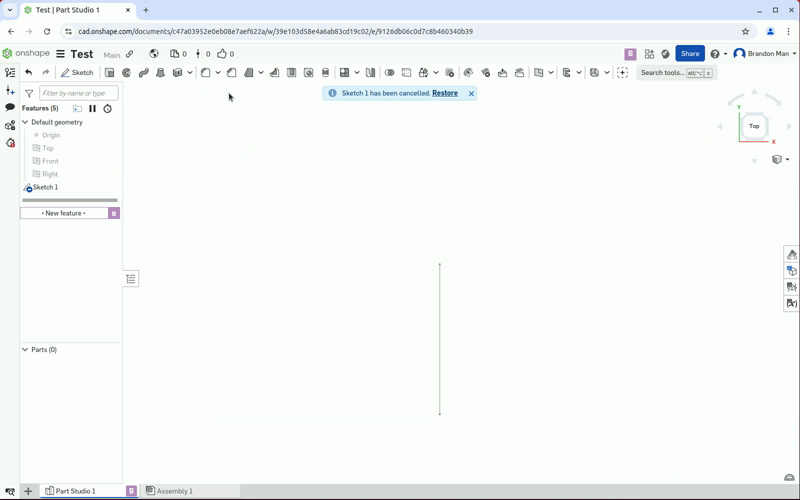
key(shift+s)
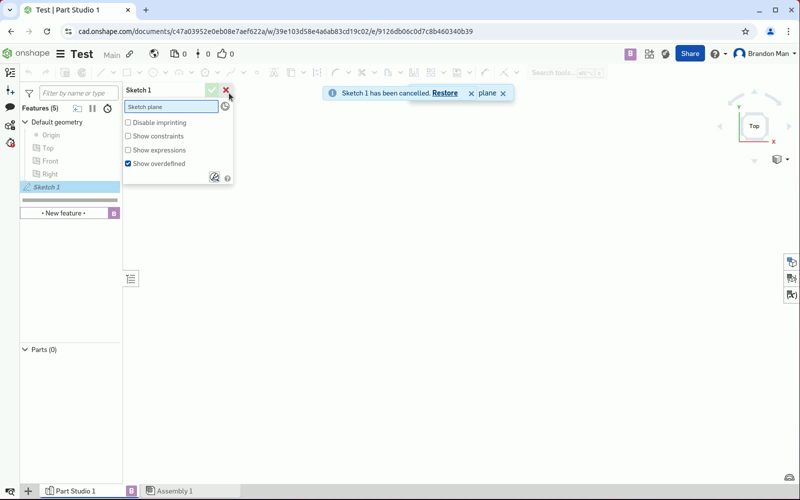
mouse_move(73, 150)
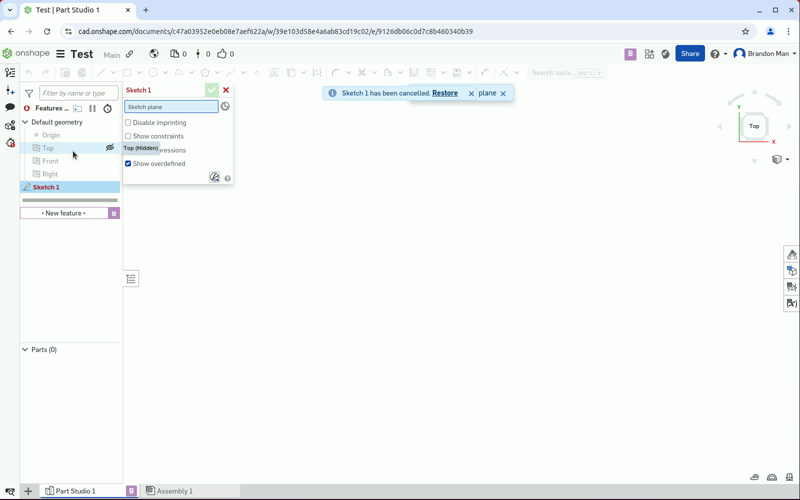
click(73, 150)
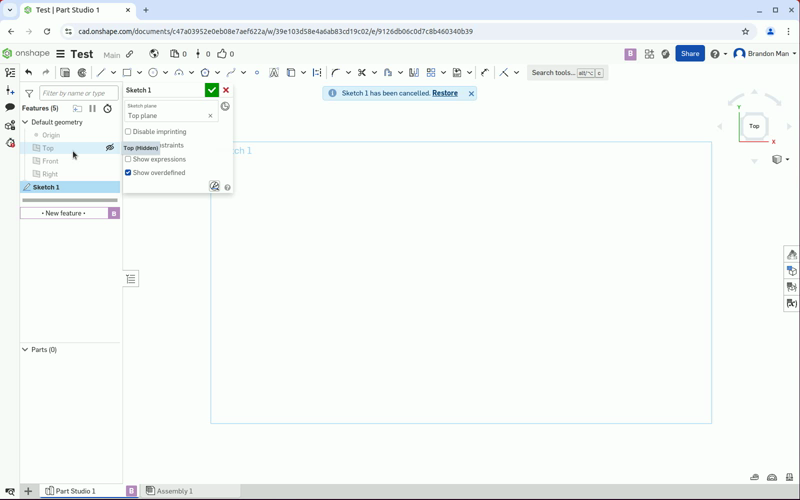
mouse_move(73, 352)
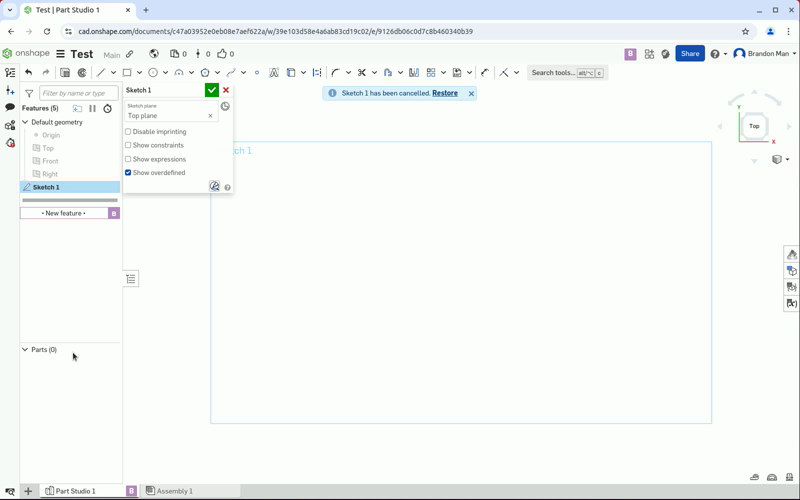
key(y)
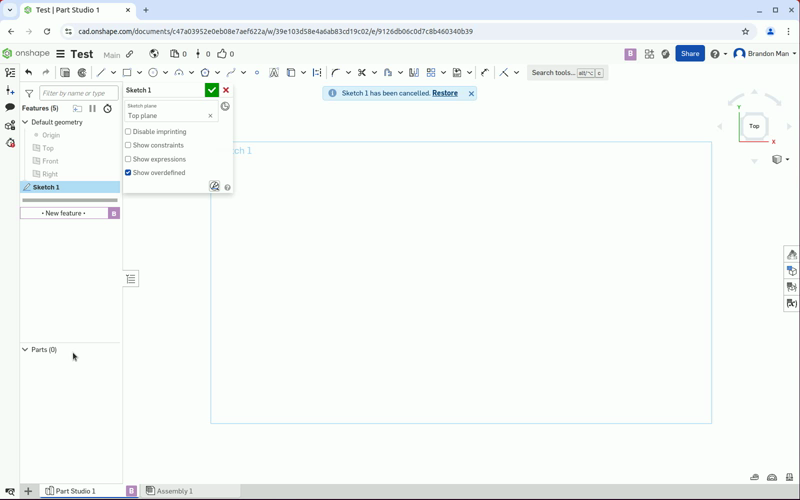
key(c)
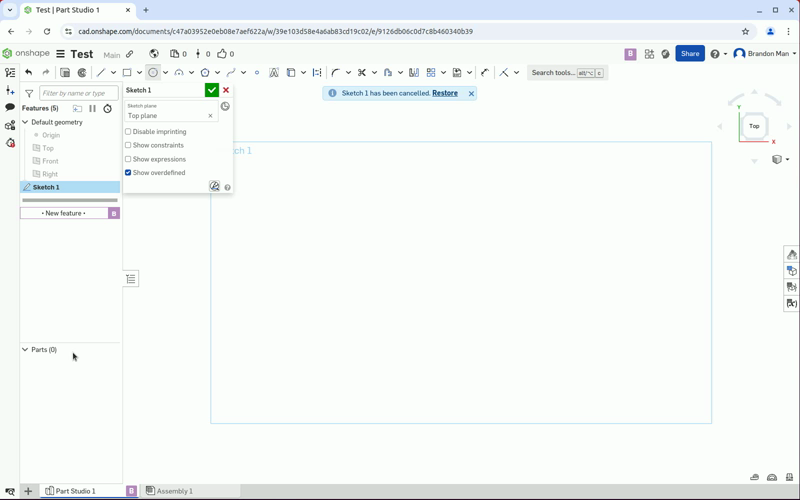
key_down(shift)
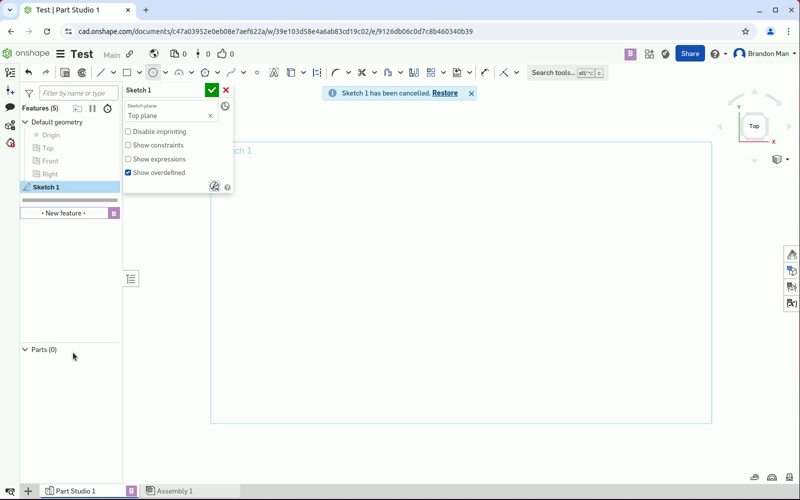
mouse_move(461, 282)
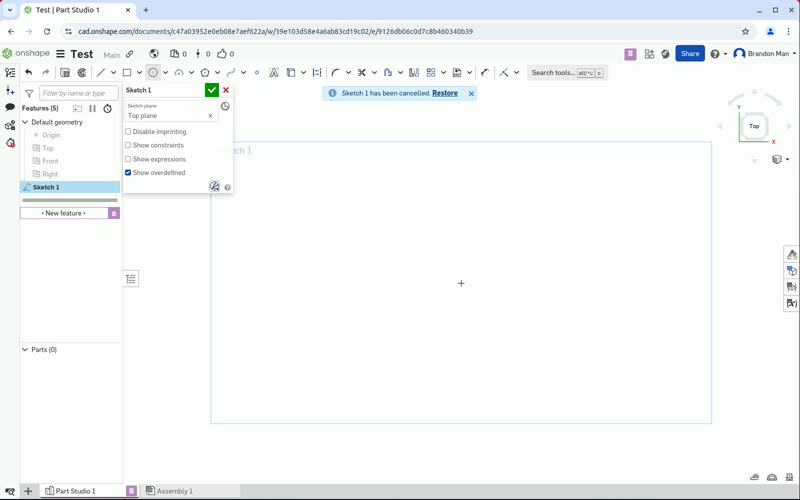
click(461, 282)
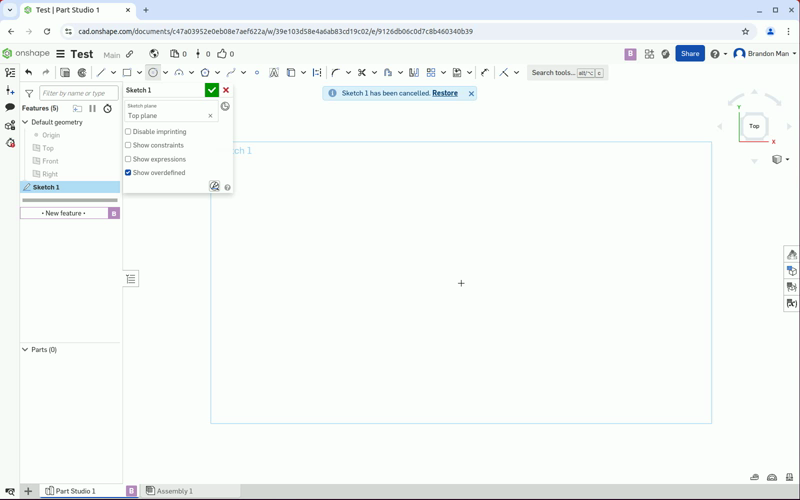
key_up(shift)
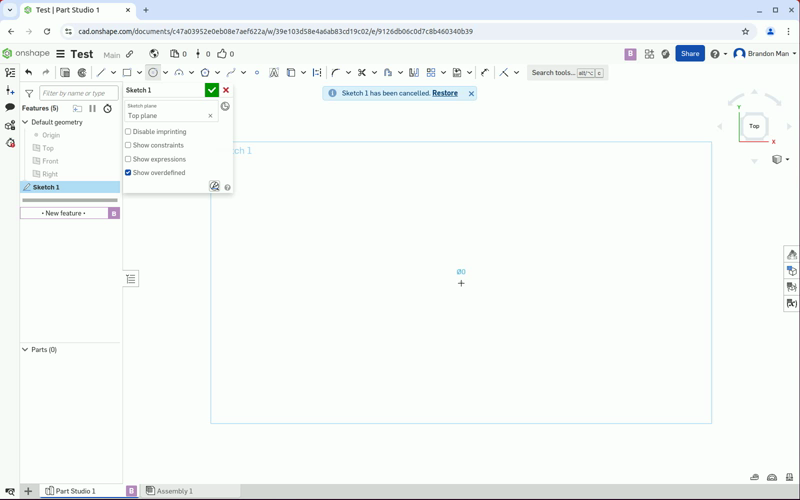
mouse_move(507, 282)
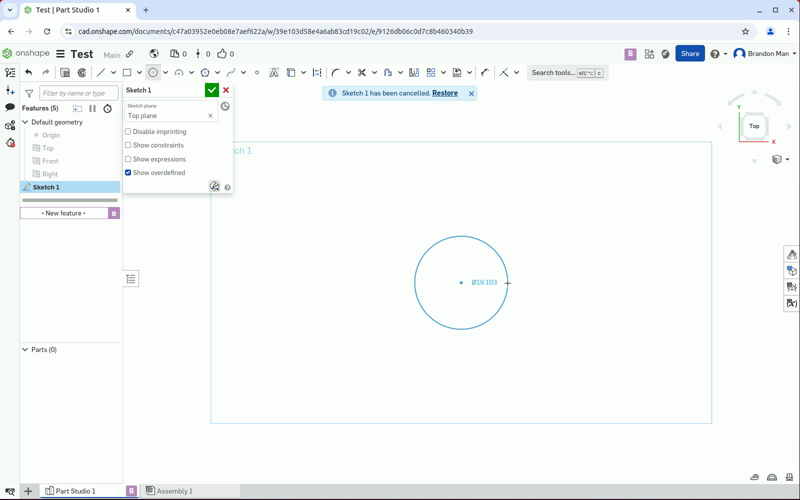
click(507, 282)
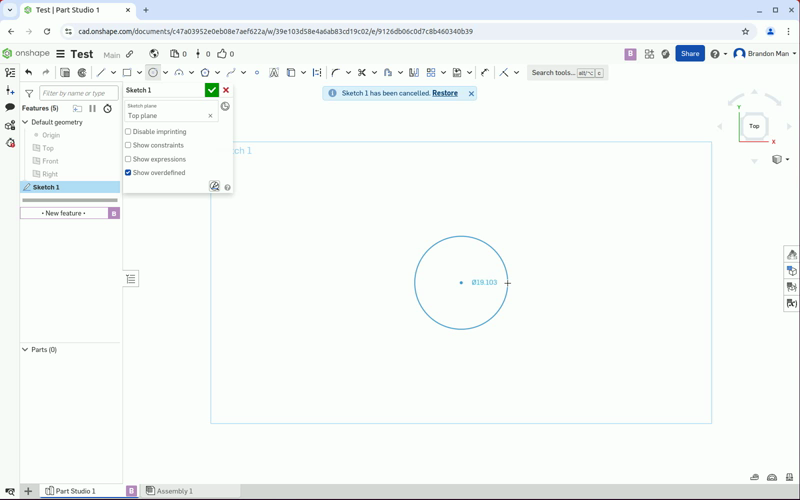
key(esc)
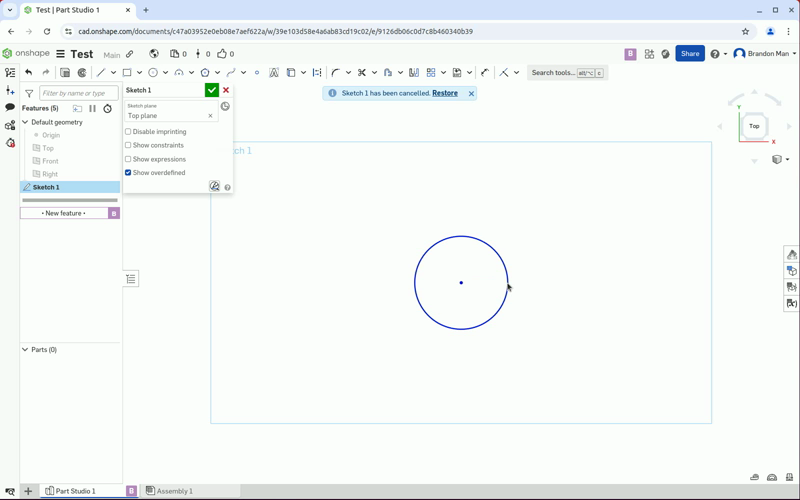
key(c)
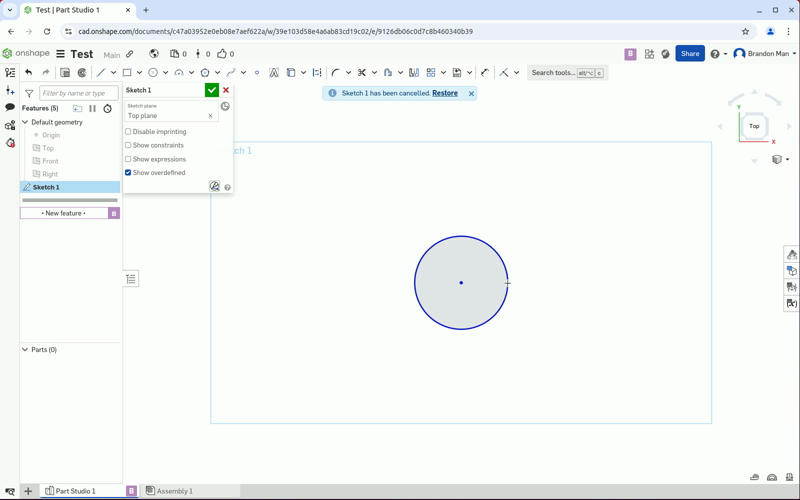
key_down(shift)
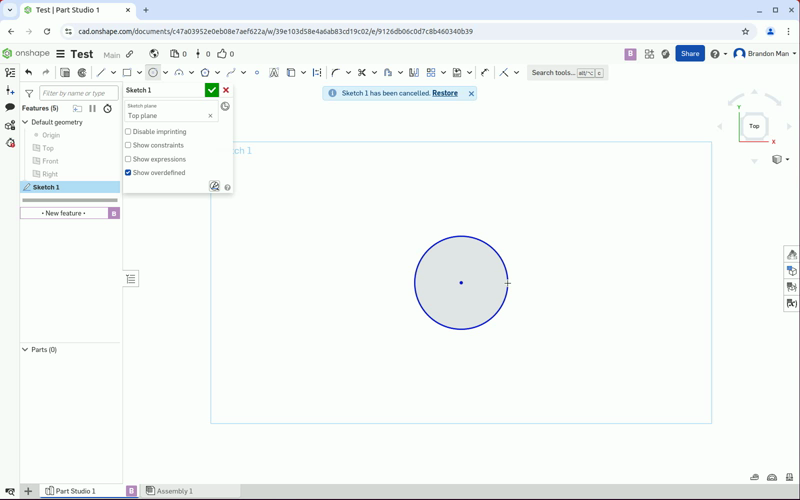
mouse_move(461, 282)
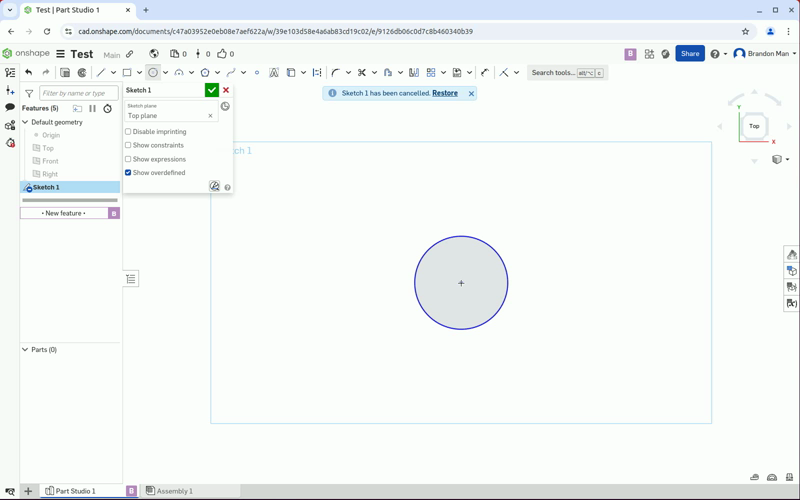
click(461, 282)
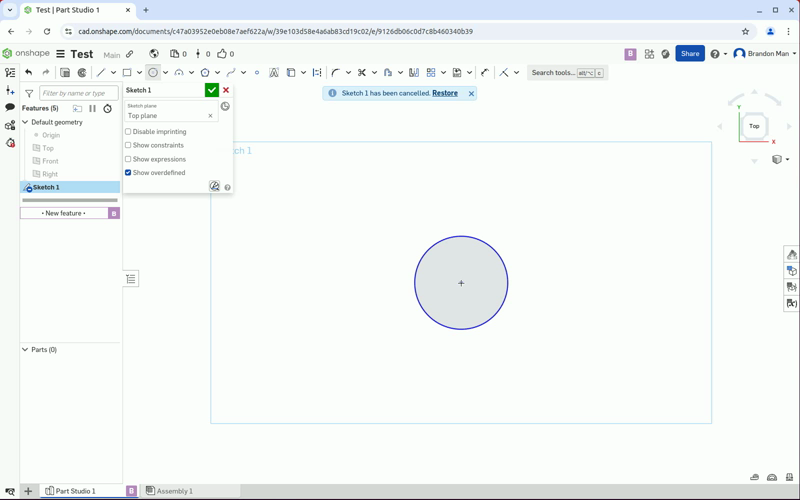
key_up(shift)
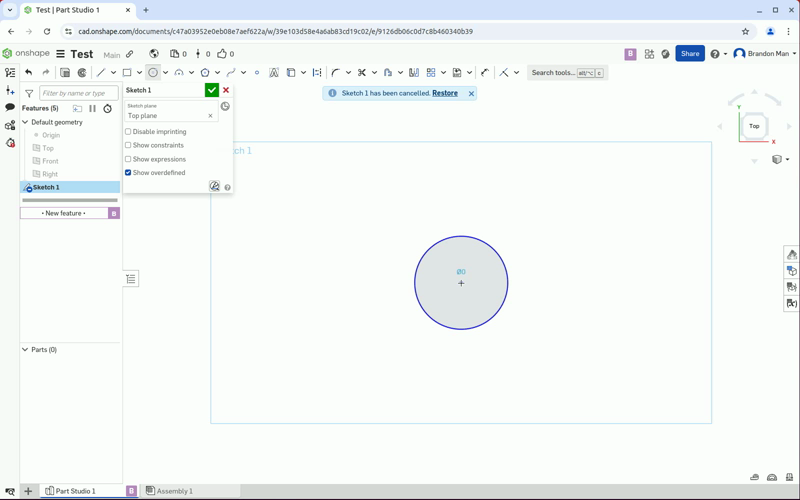
mouse_move(496, 282)
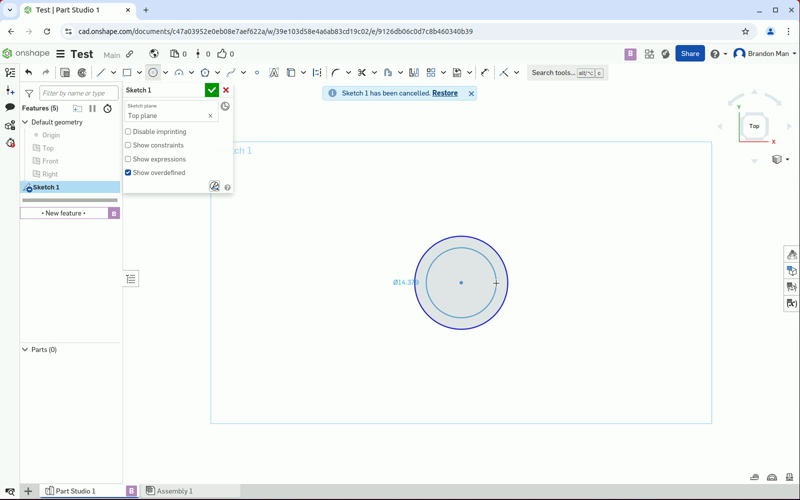
click(496, 282)
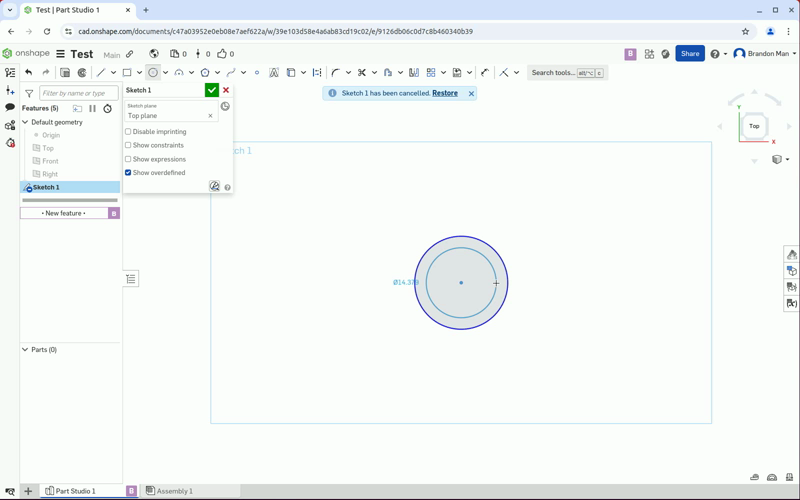
key(esc)
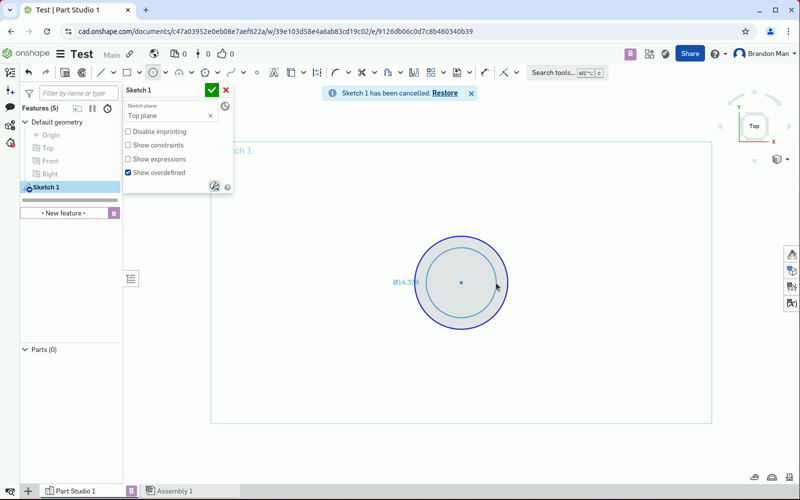
mouse_move(470, 241)
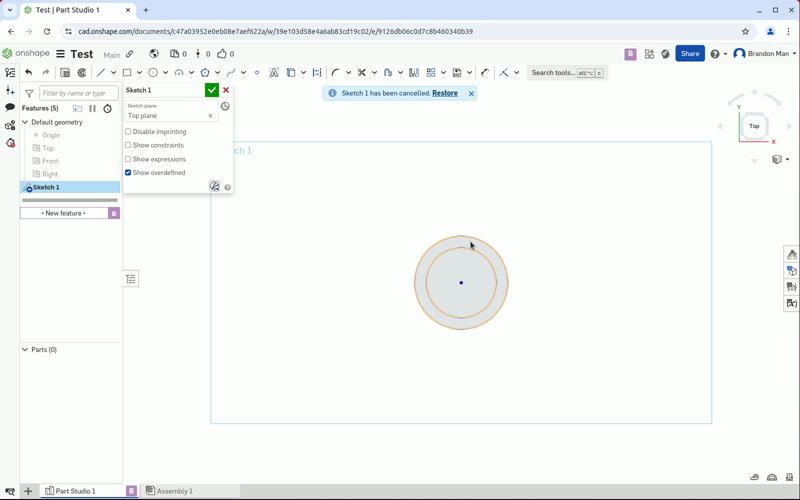
click(470, 241)
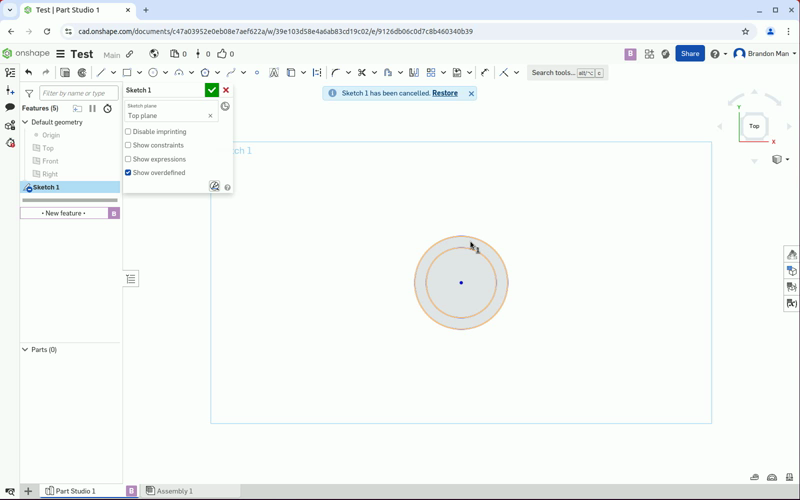
mouse_move(73, 352)
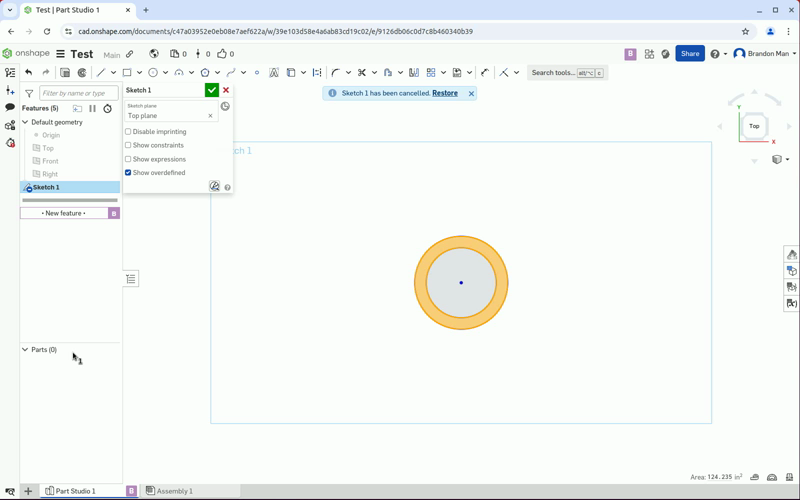
key(shift+y)
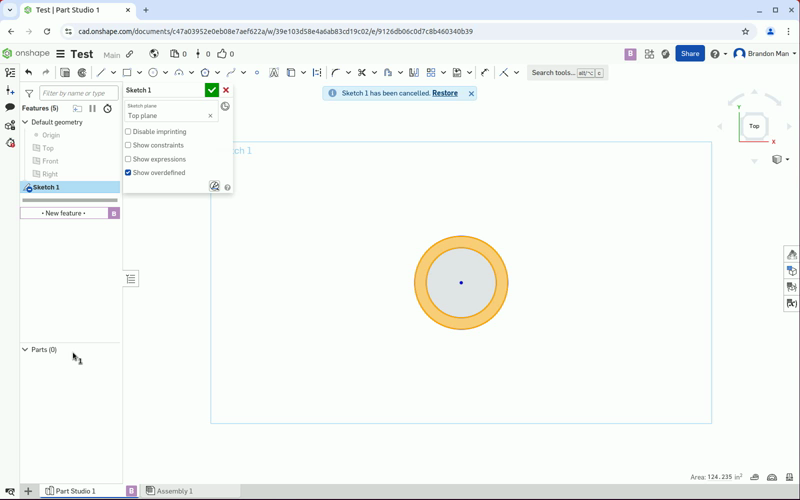
key(shift+e)
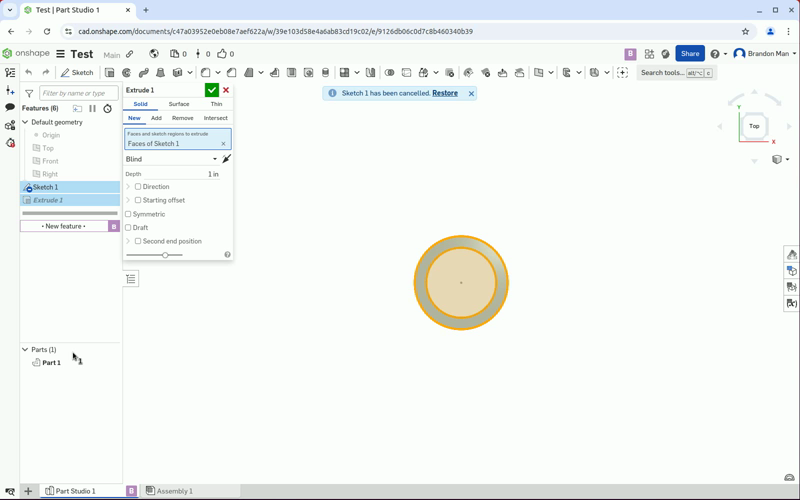
mouse_move(143, 106)
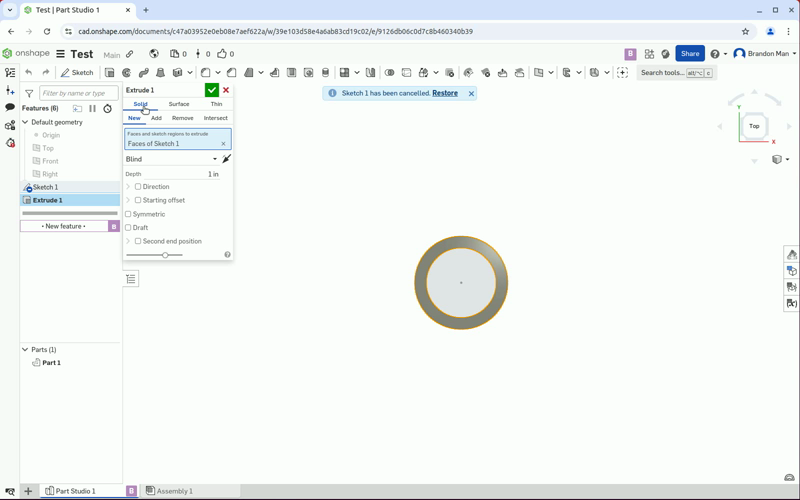
click(143, 106)
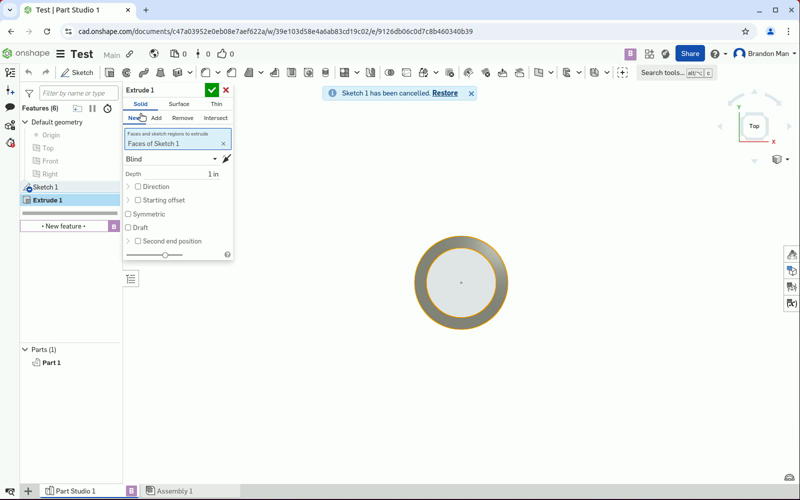
mouse_move(137, 120)
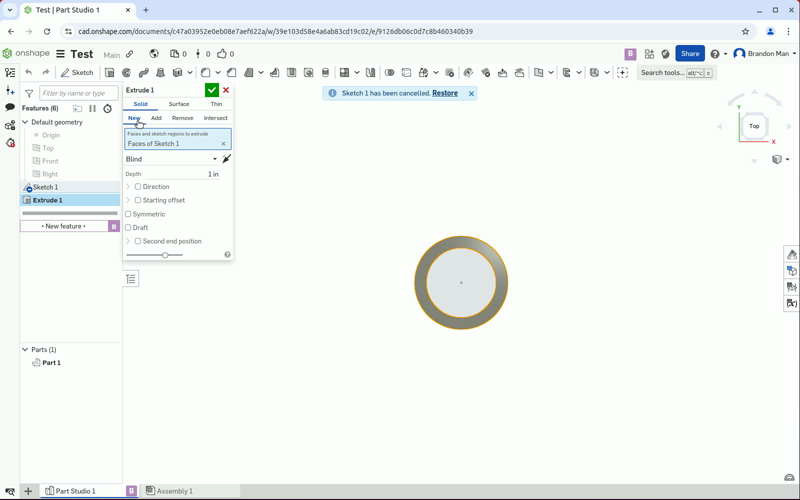
click(137, 120)
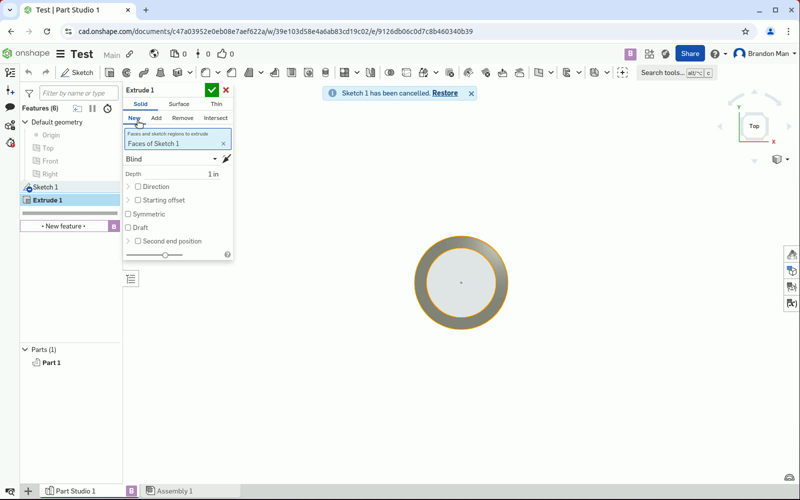
key(tab, 4)
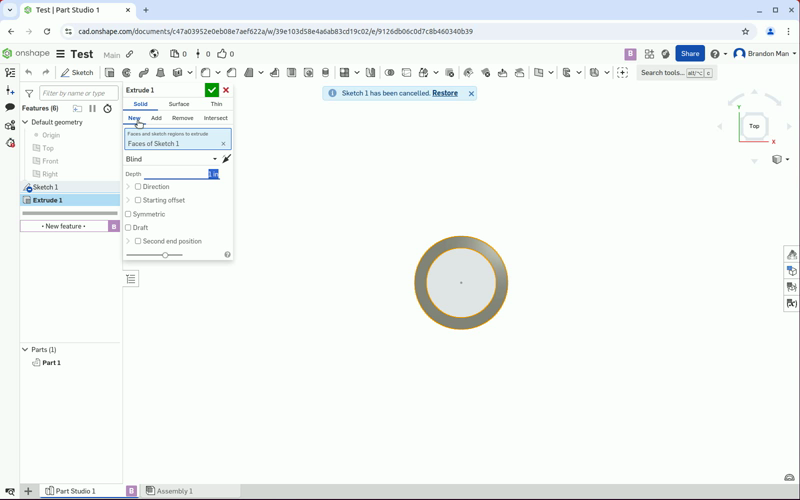
text(23.108)
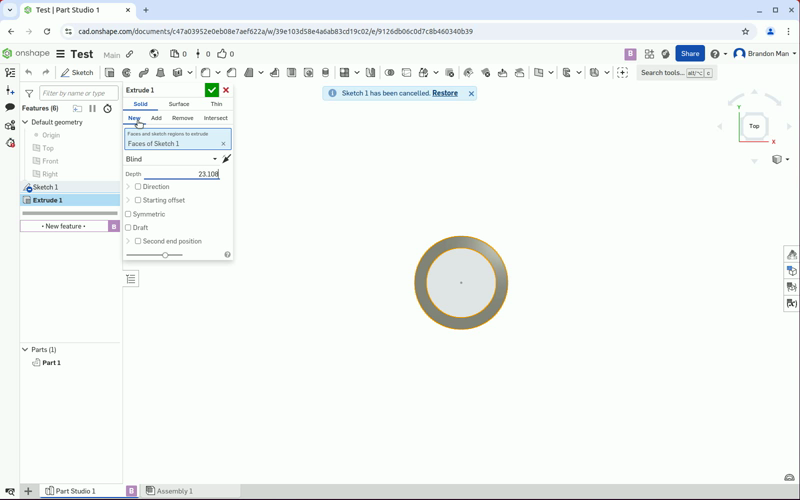
key(enter)
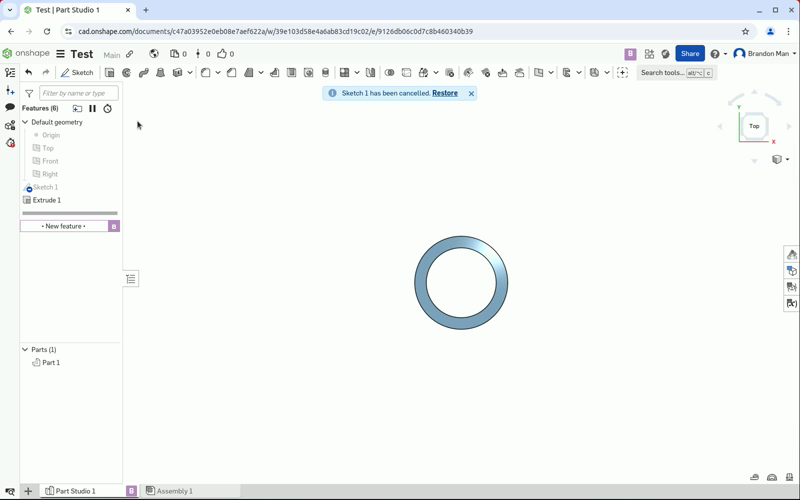
key(shift+h)
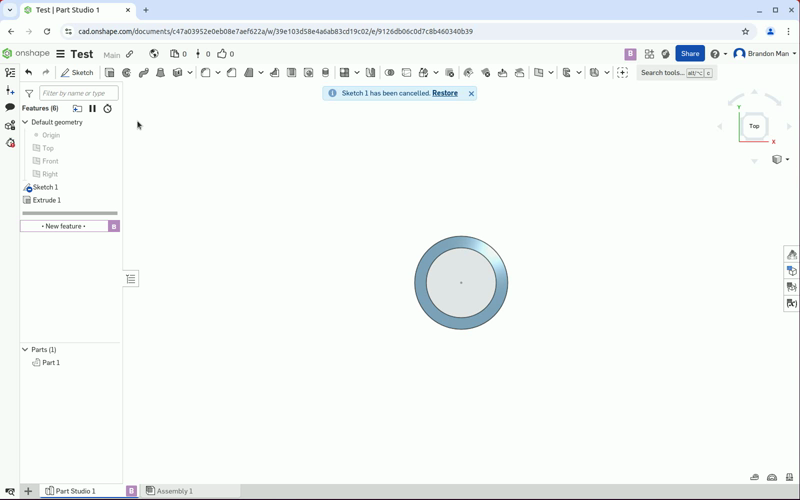
key(shift+h)
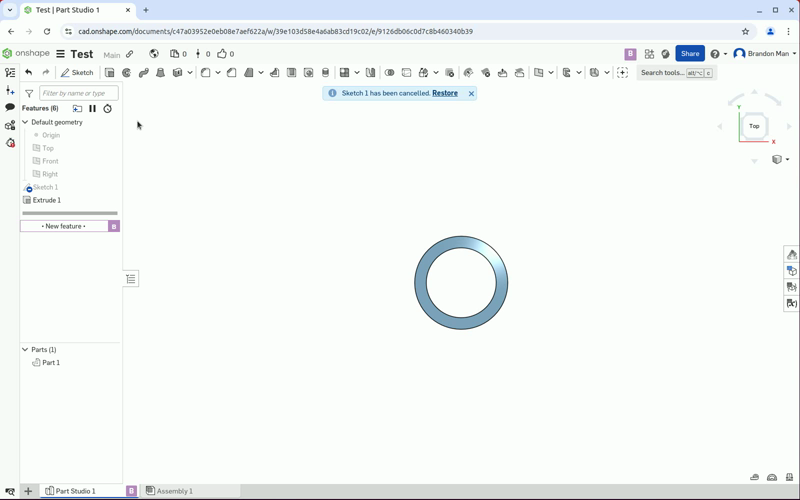
mouse_move(73, 189)
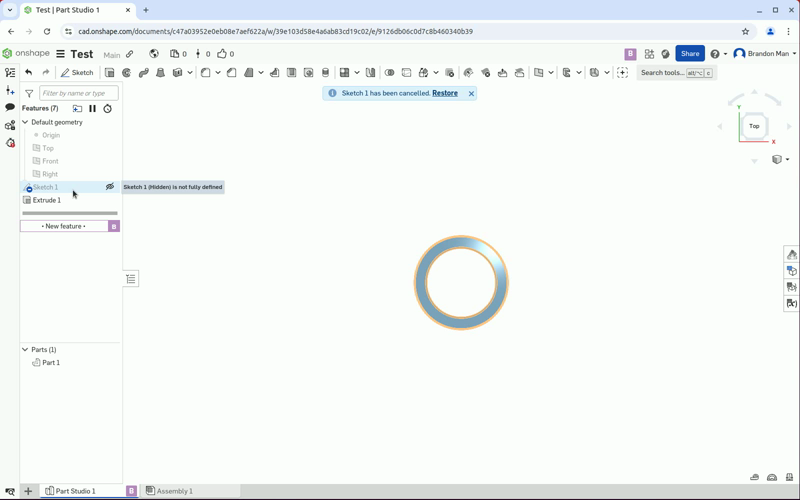
click(73, 189)
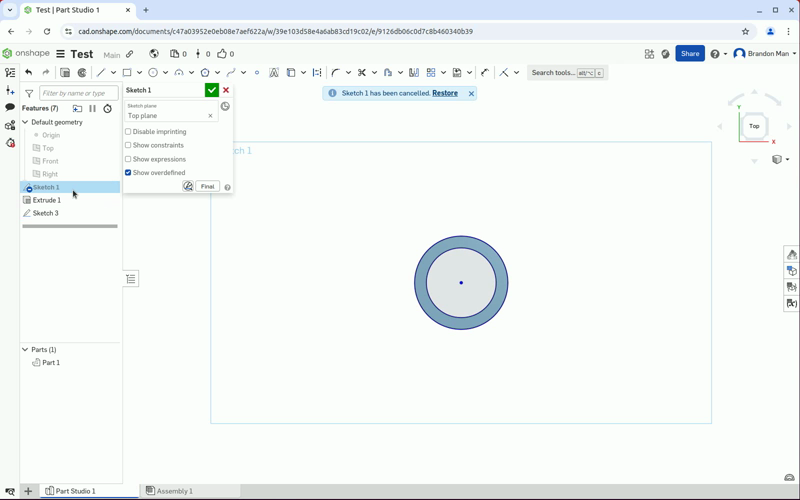
mouse_move(229, 92)
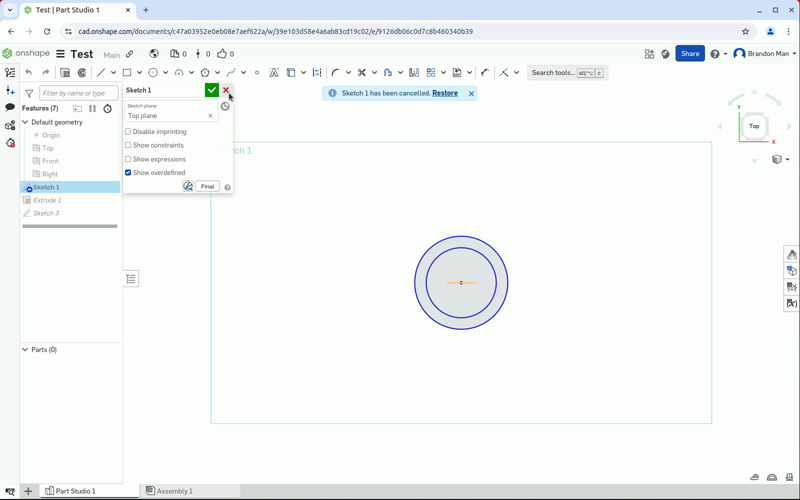
click(229, 92)
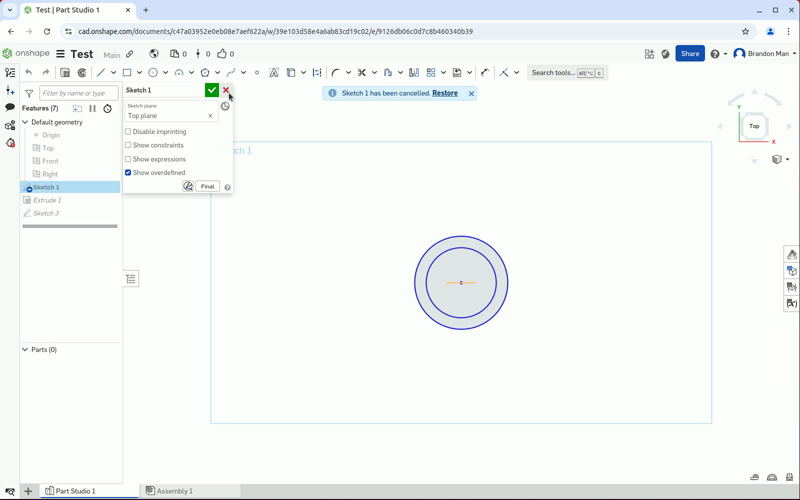
key(shift+s)
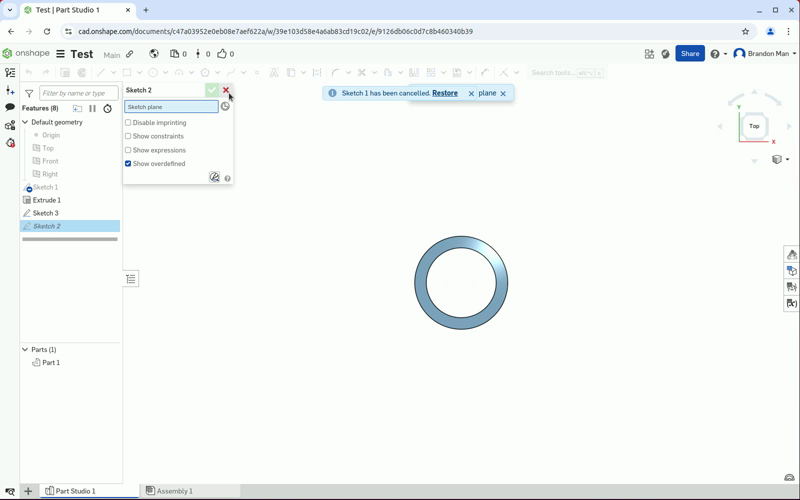
mouse_move(73, 150)
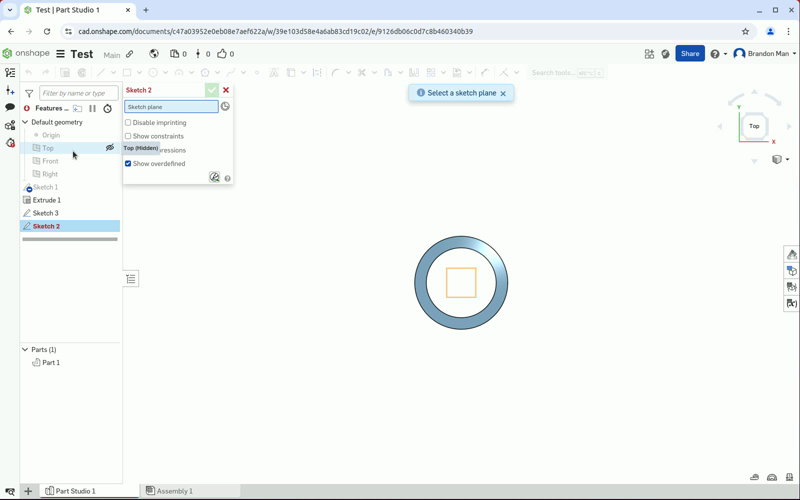
click(73, 150)
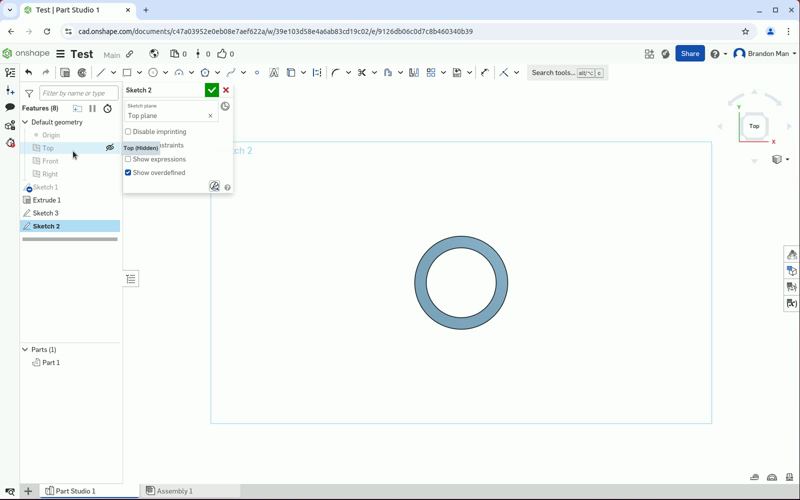
mouse_move(73, 352)
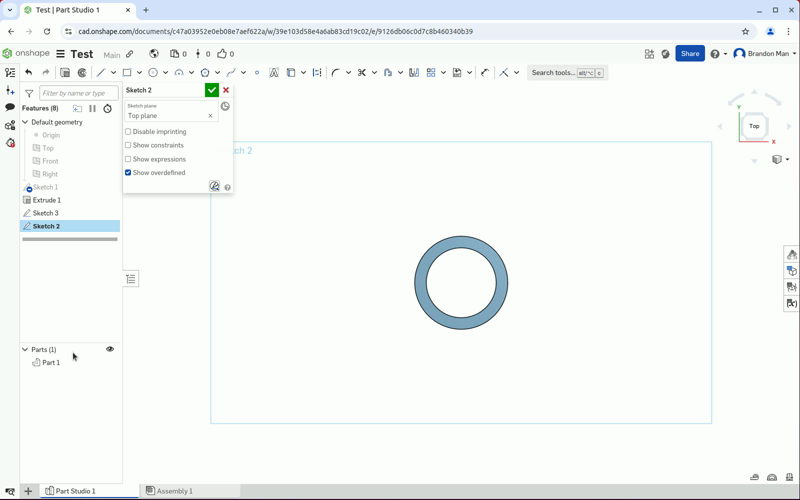
key(y)
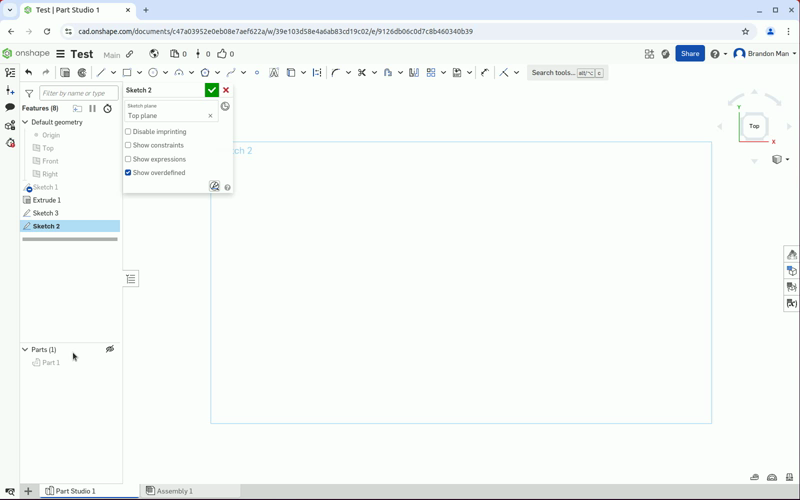
key(c)
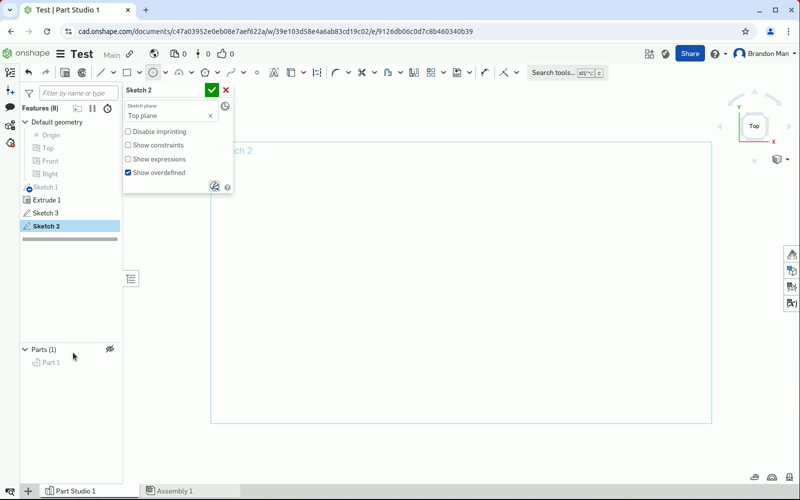
key_down(shift)
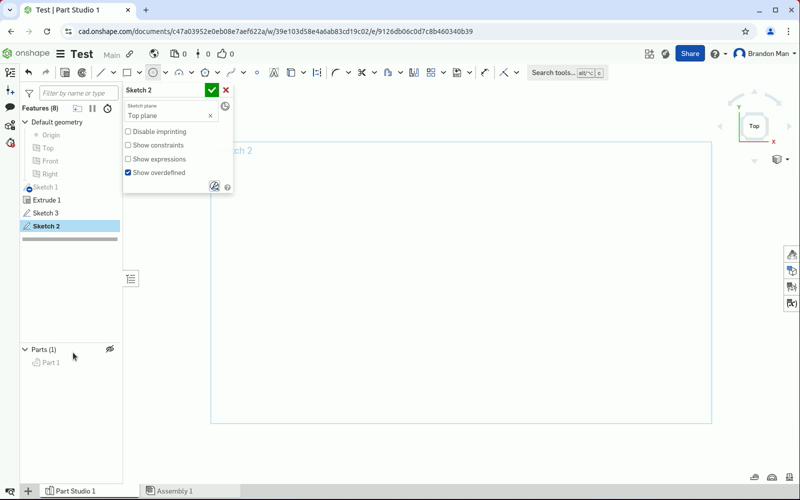
mouse_move(461, 282)
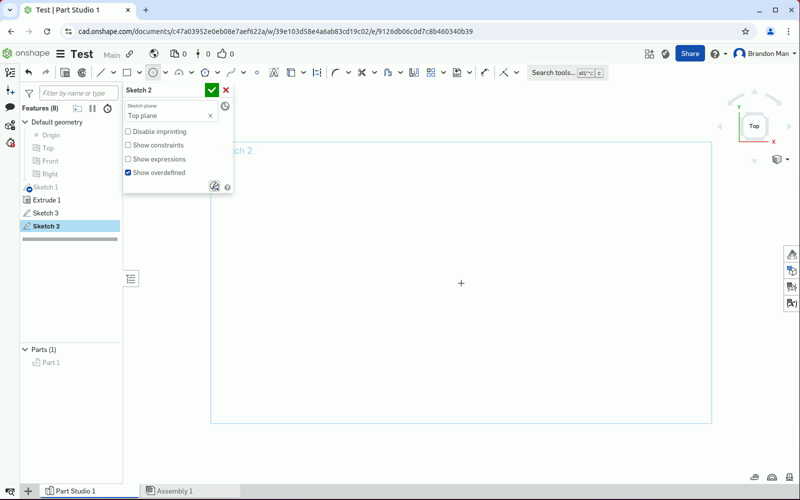
click(461, 282)
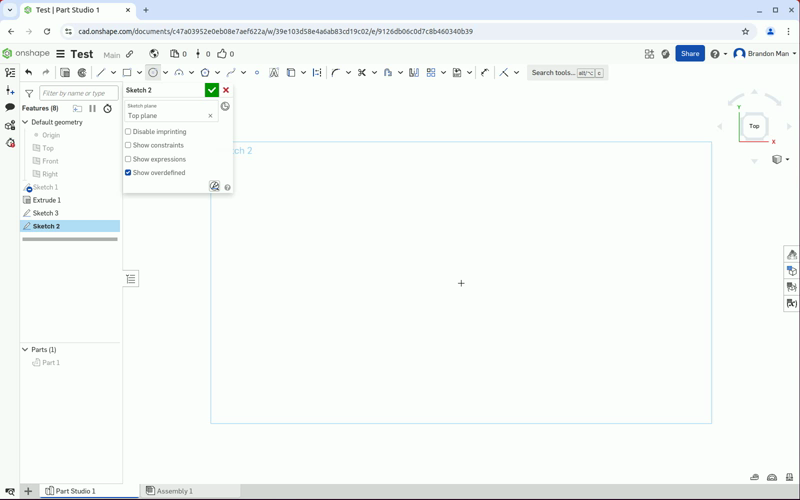
key_up(shift)
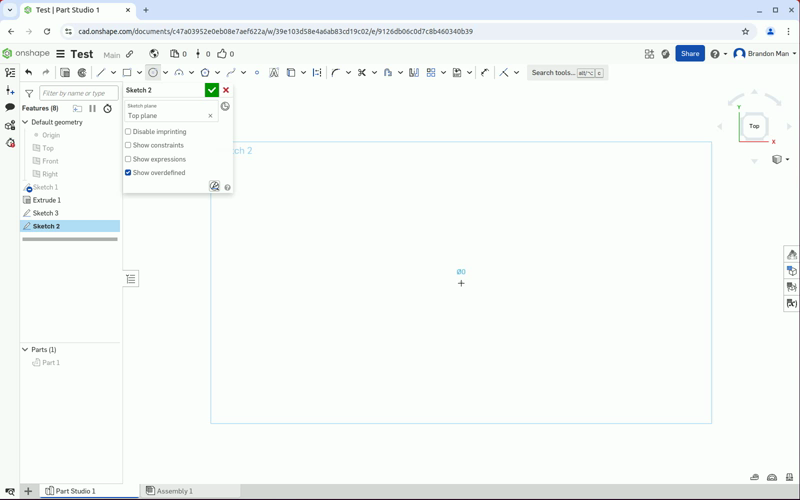
mouse_move(507, 282)
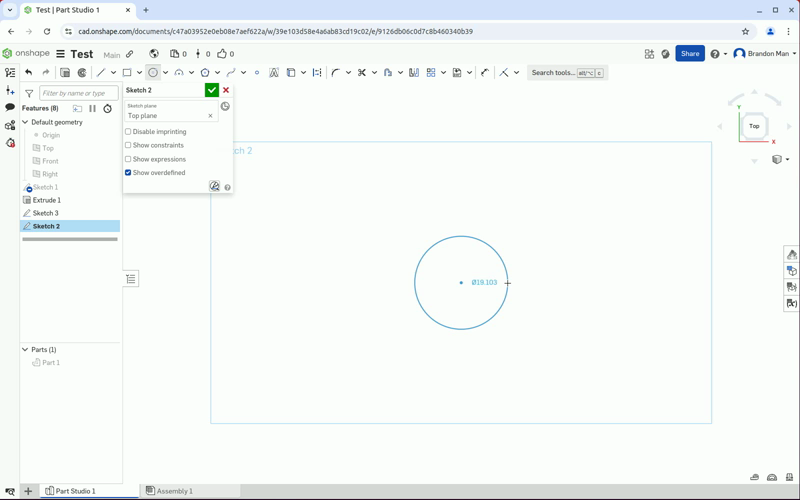
click(507, 282)
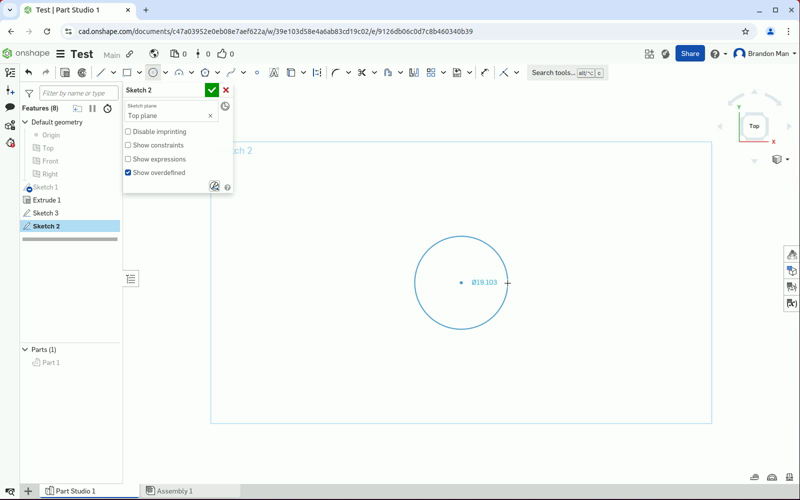
key(esc)
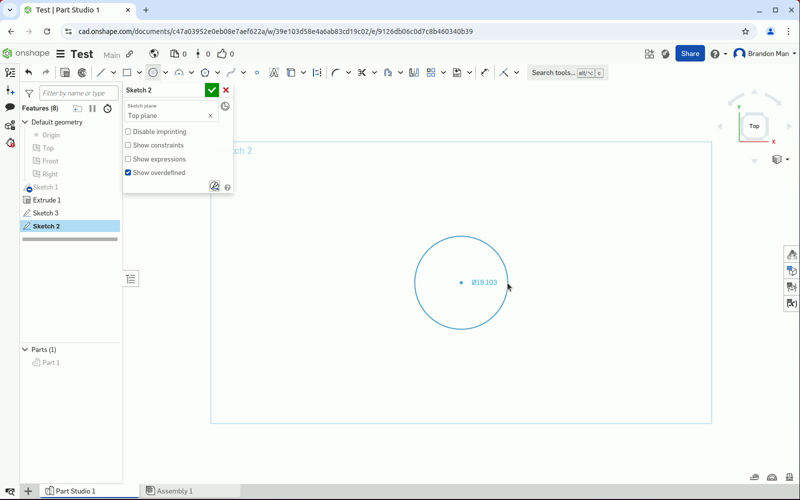
key(c)
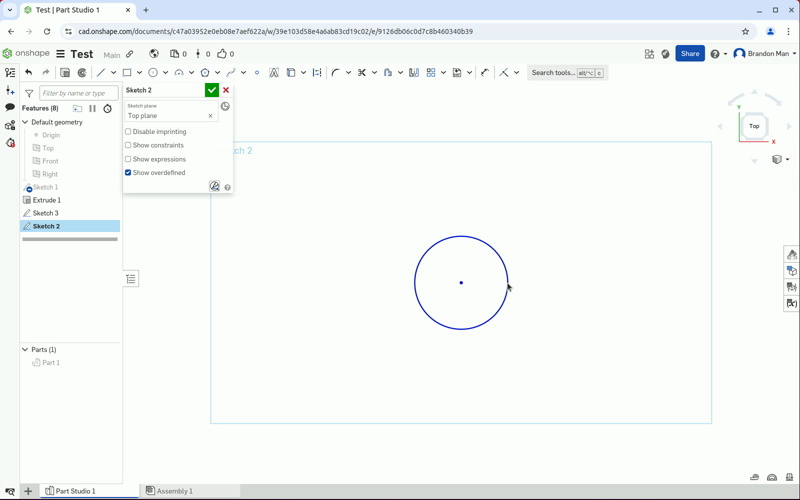
key_down(shift)
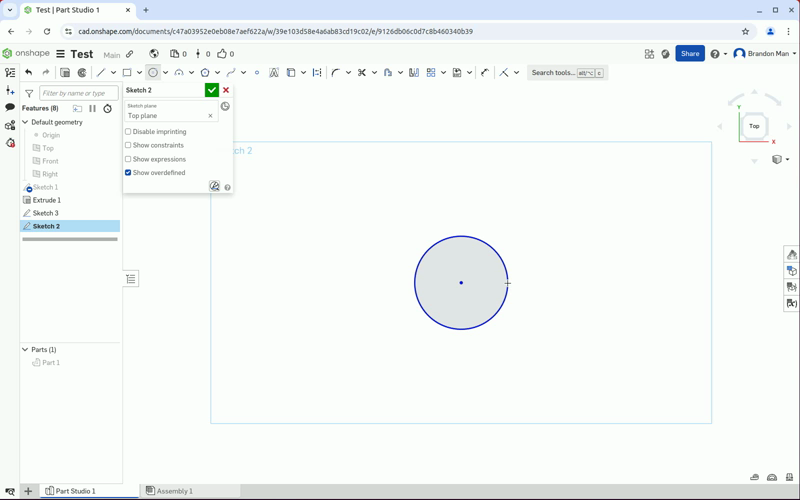
mouse_move(461, 282)
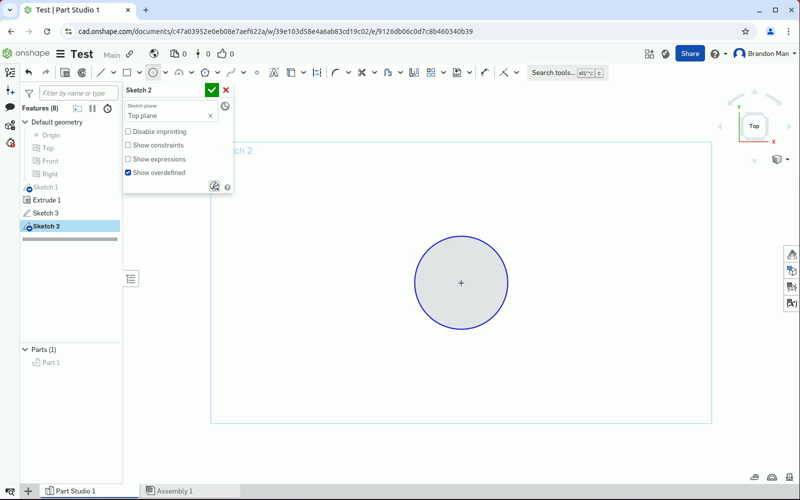
click(461, 282)
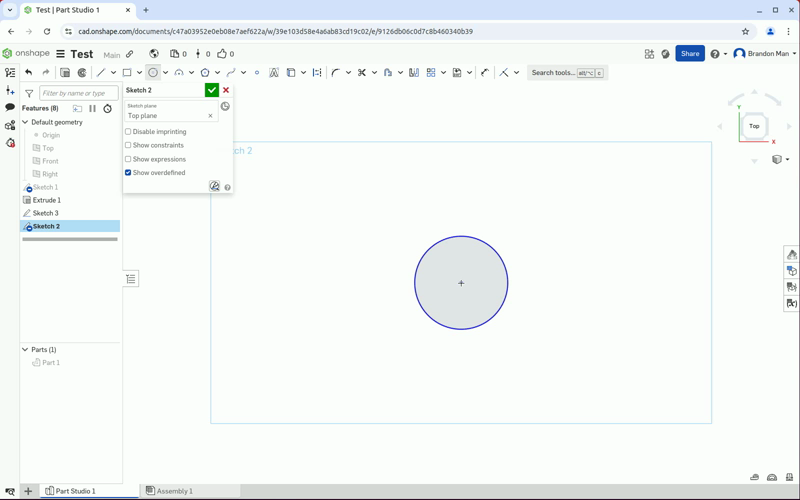
key_up(shift)
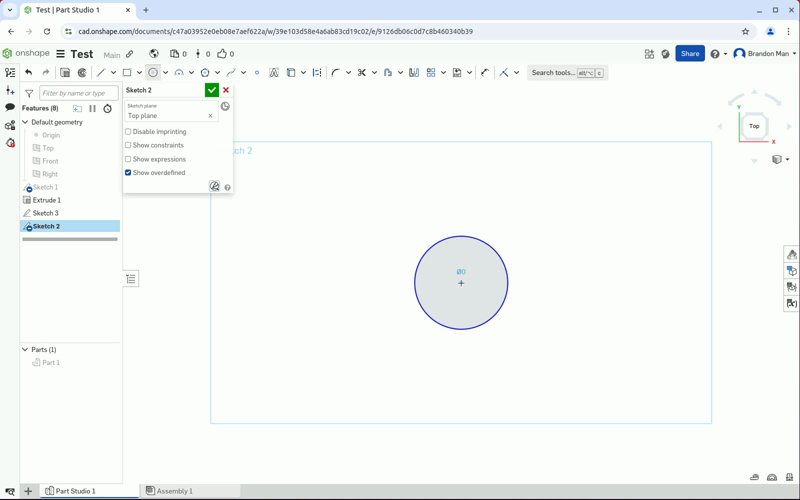
mouse_move(496, 282)
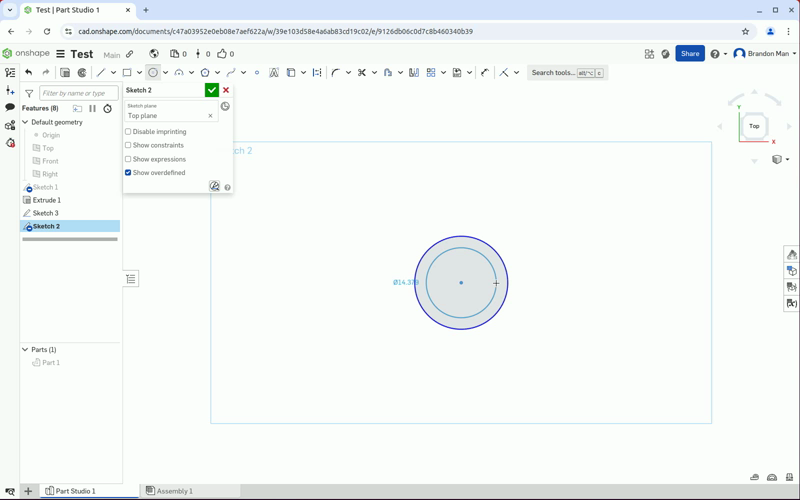
click(496, 282)
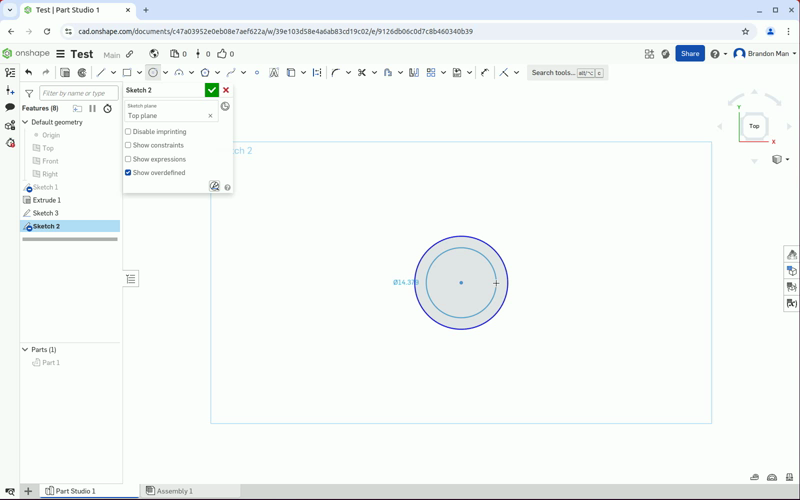
key(esc)
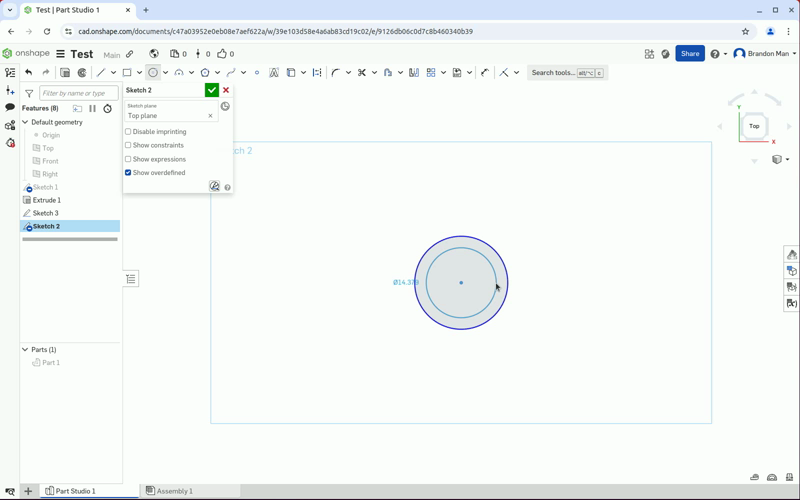
mouse_move(493, 305)
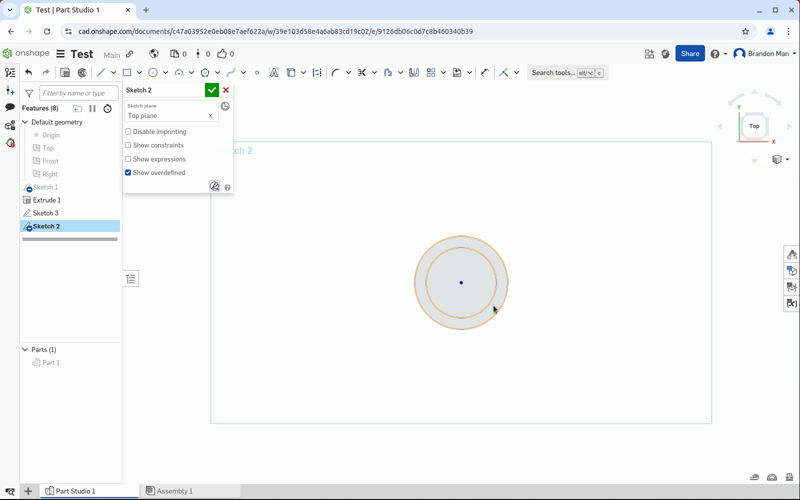
click(493, 305)
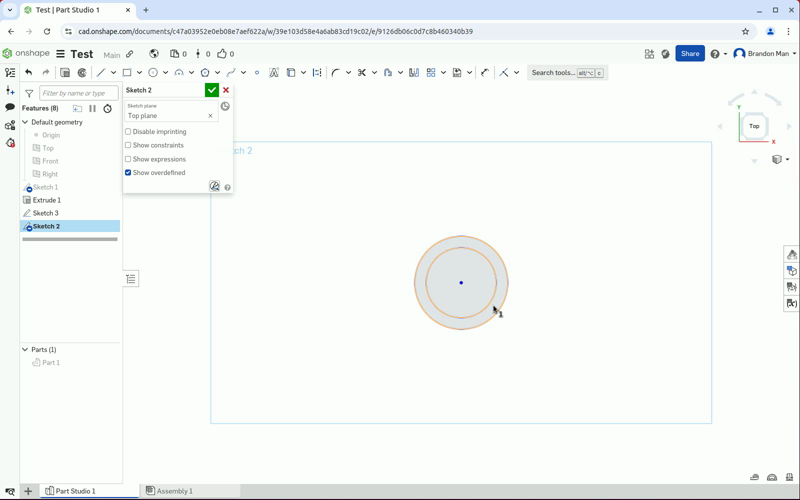
mouse_move(73, 352)
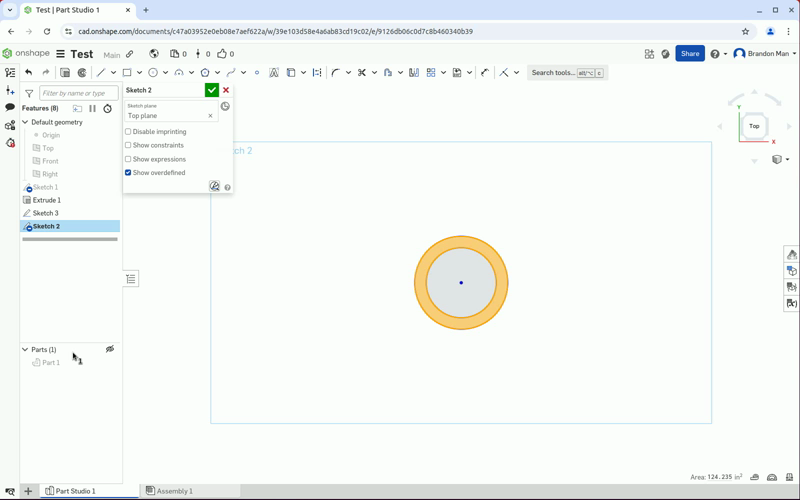
key(shift+y)
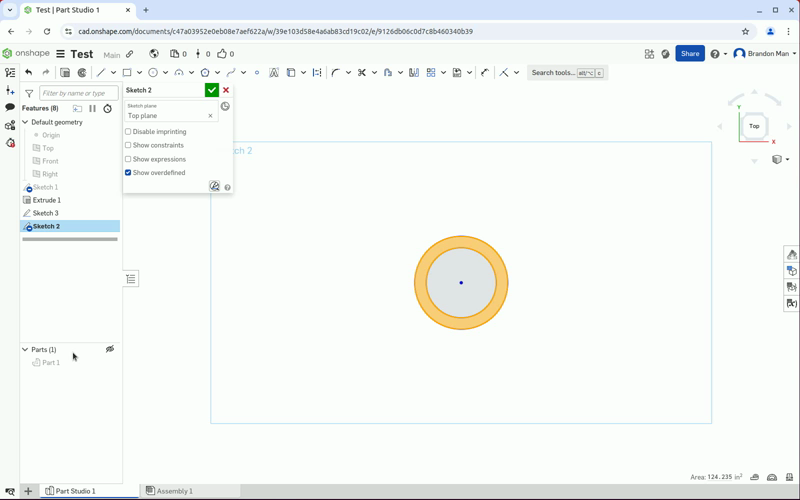
key(shift+e)
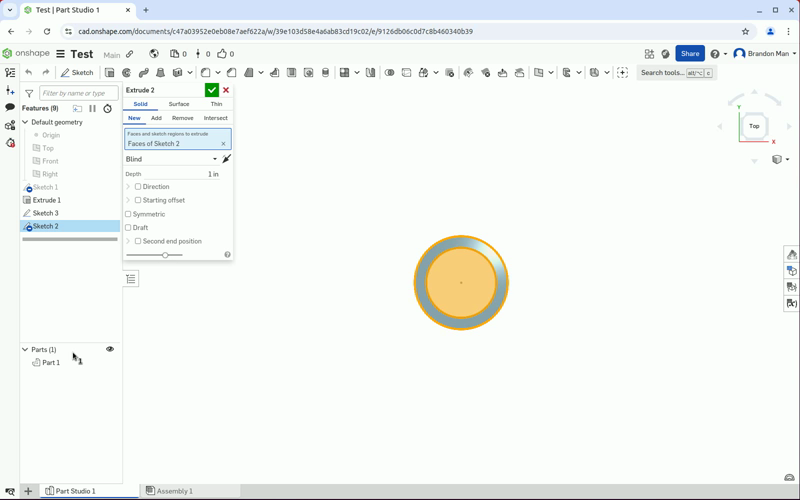
mouse_move(143, 106)
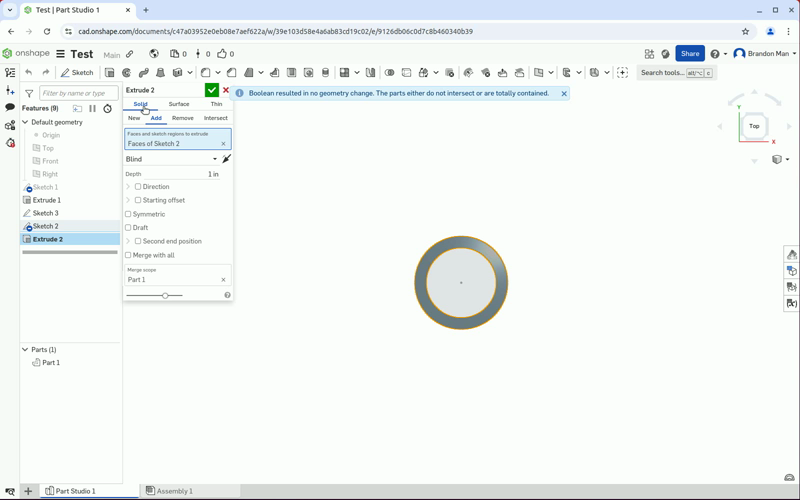
click(143, 106)
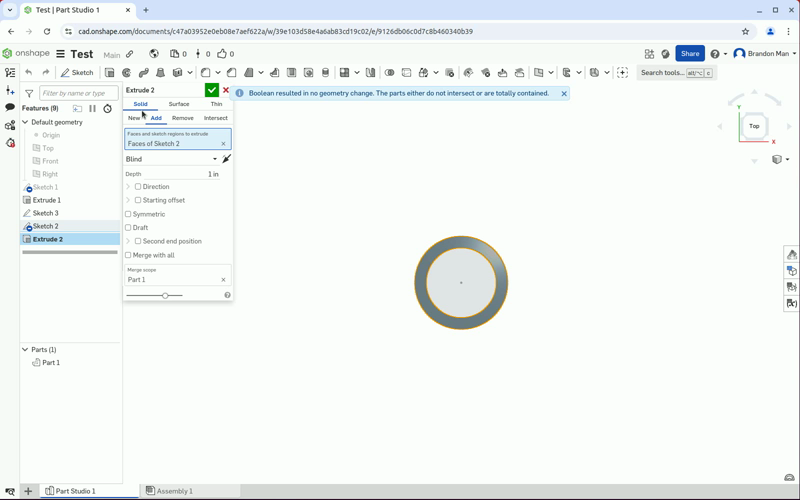
mouse_move(137, 120)
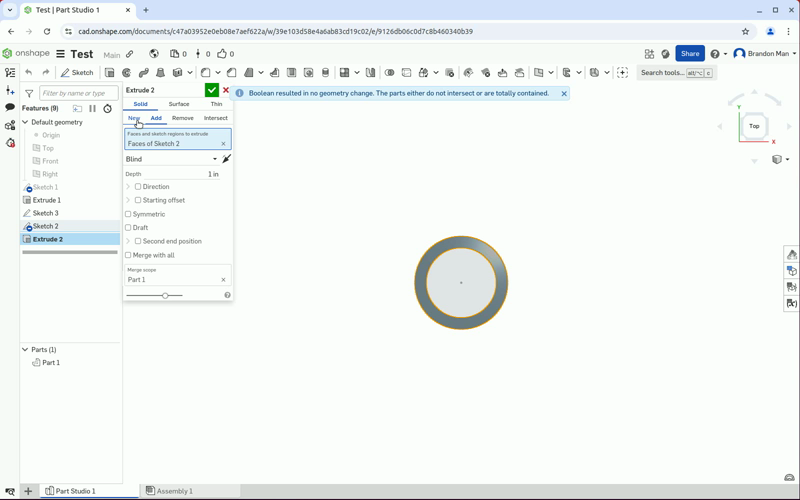
click(137, 120)
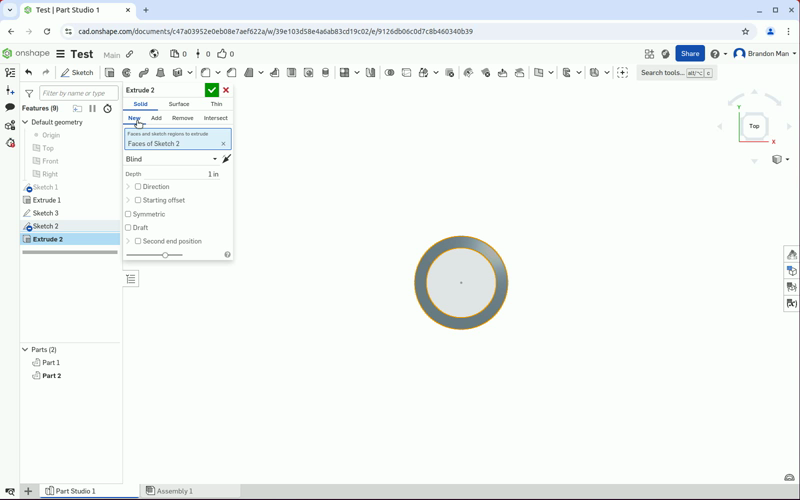
key(tab, 4)
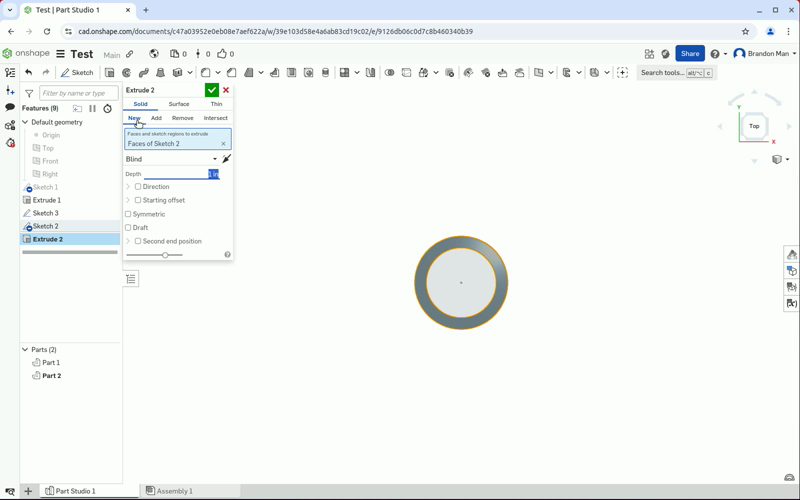
text(-9.628)
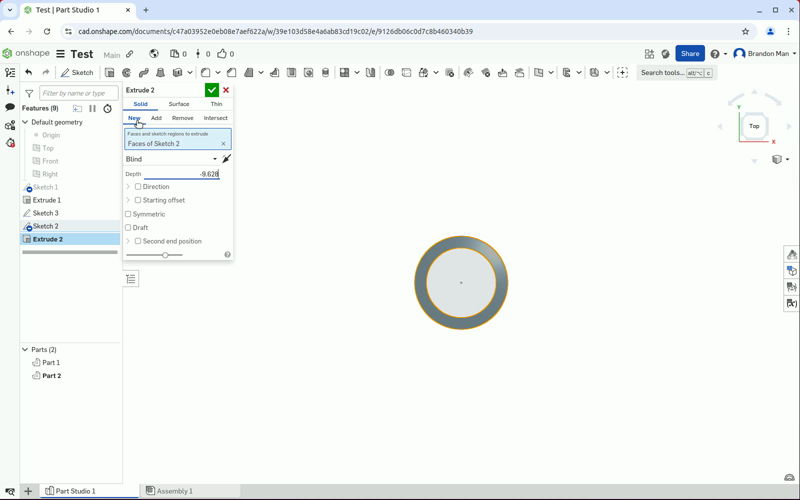
key(enter)
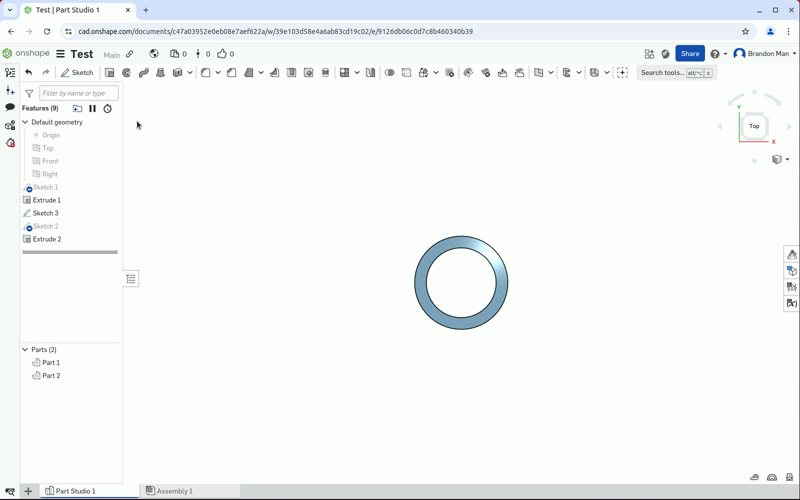
key(shift+h)
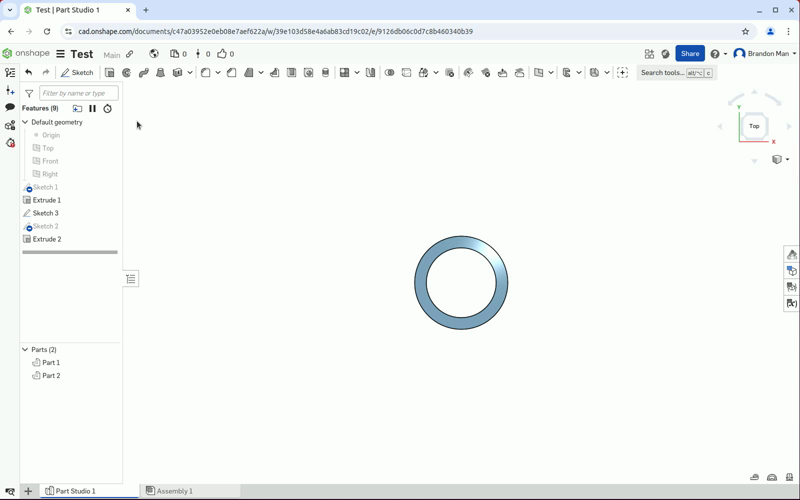
key(shift+h)
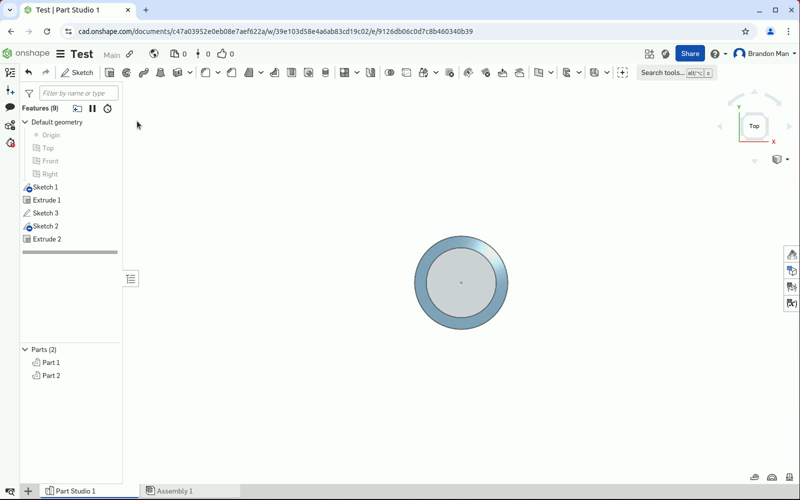
key(shift+7)
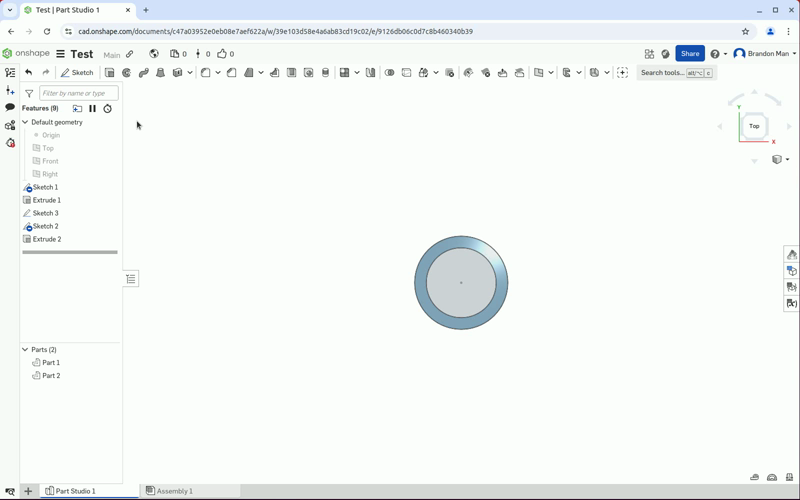
key(up, 3)
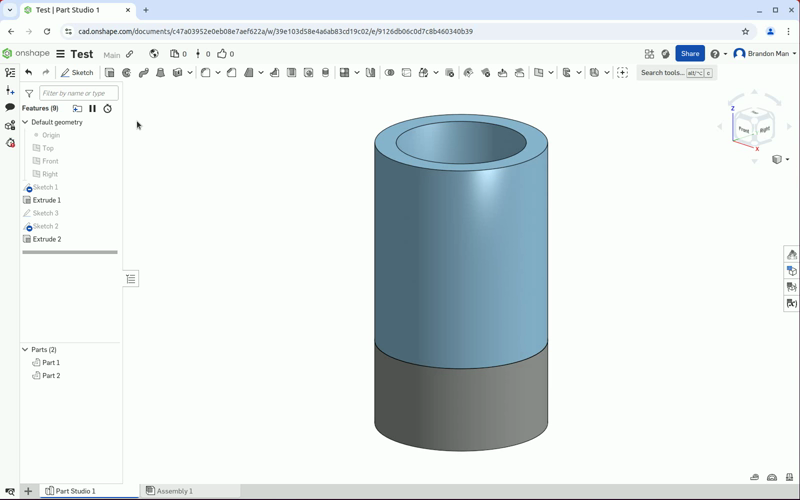
key(left, 3)
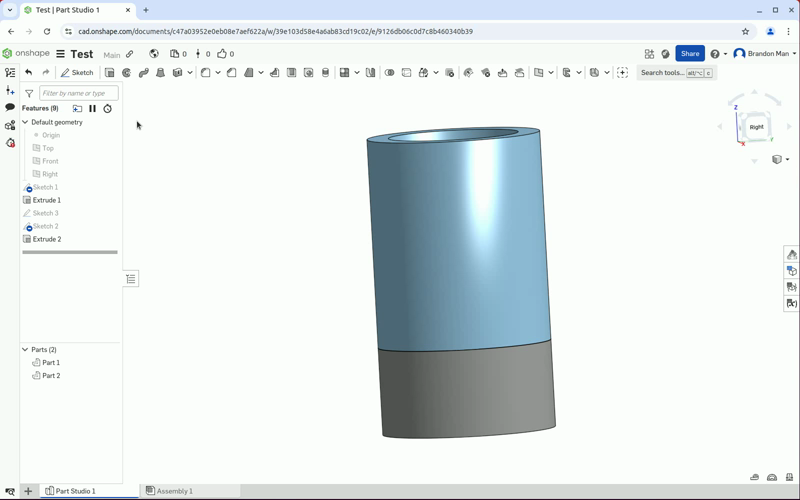
key(right, 3)
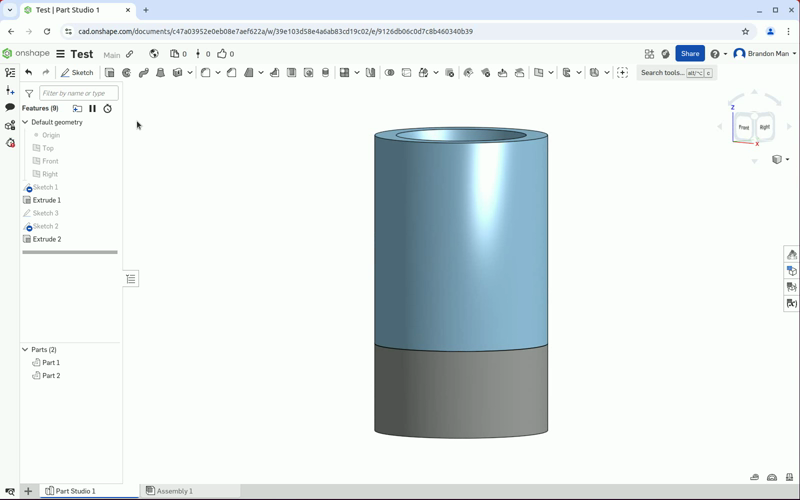
key(down, 3)
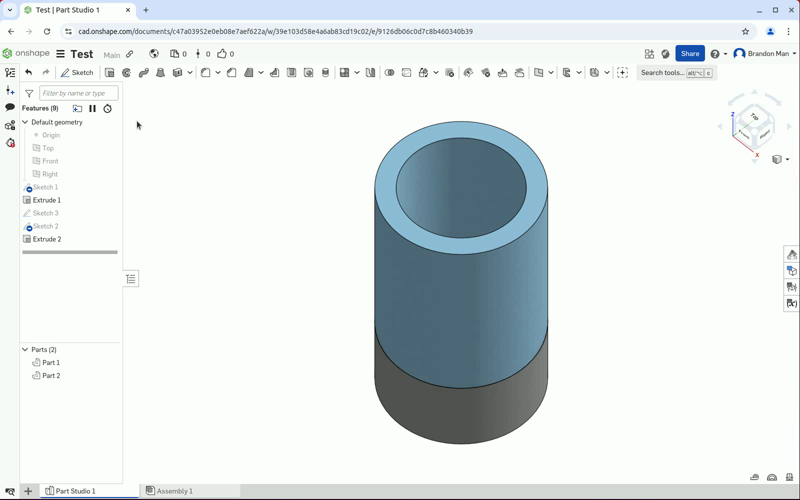
mouse_move(73, 189)
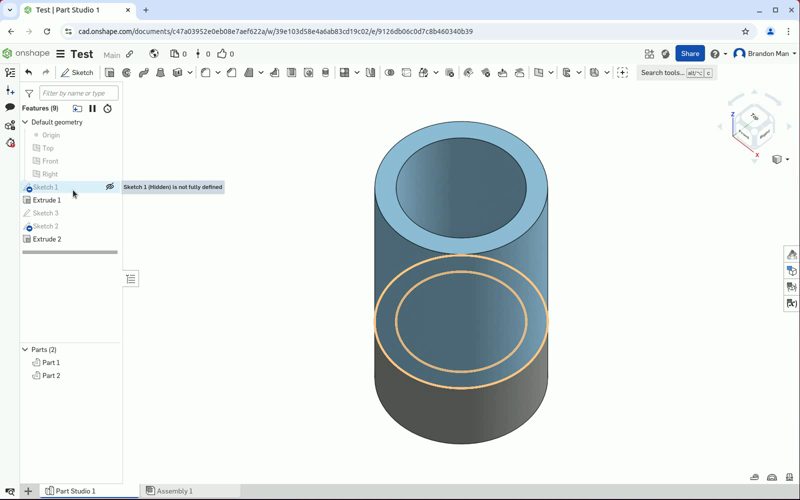
click(73, 189)